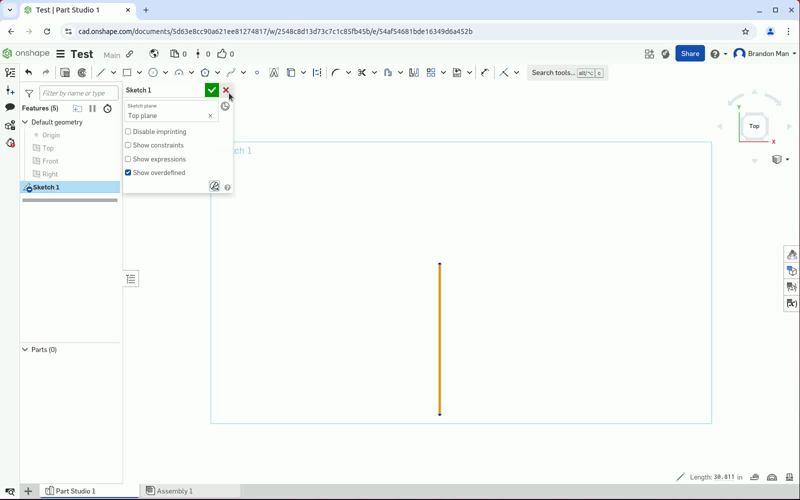
key(shift+h)
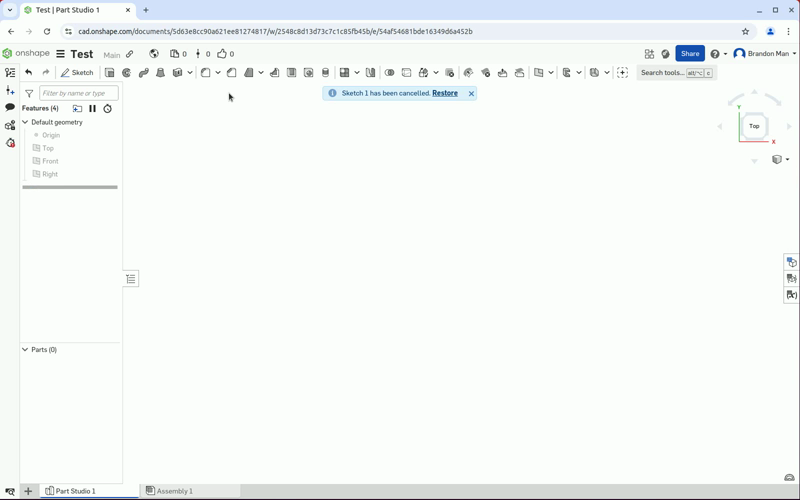
mouse_move(73, 352)
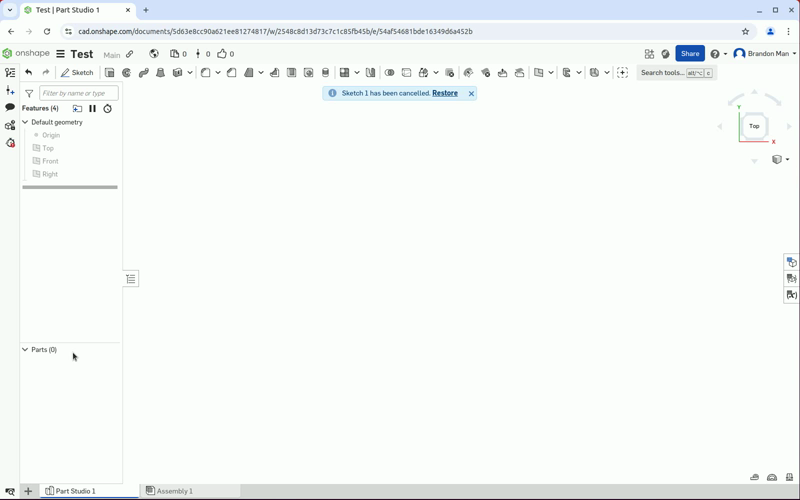
key(y)
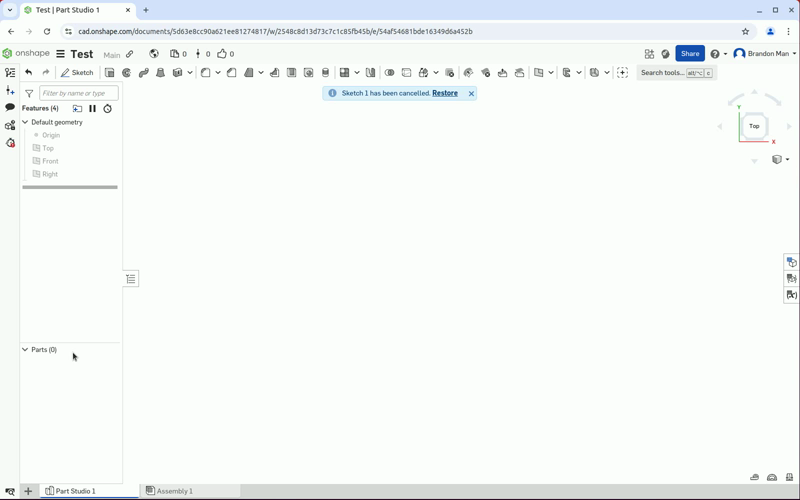
key(shift+p)
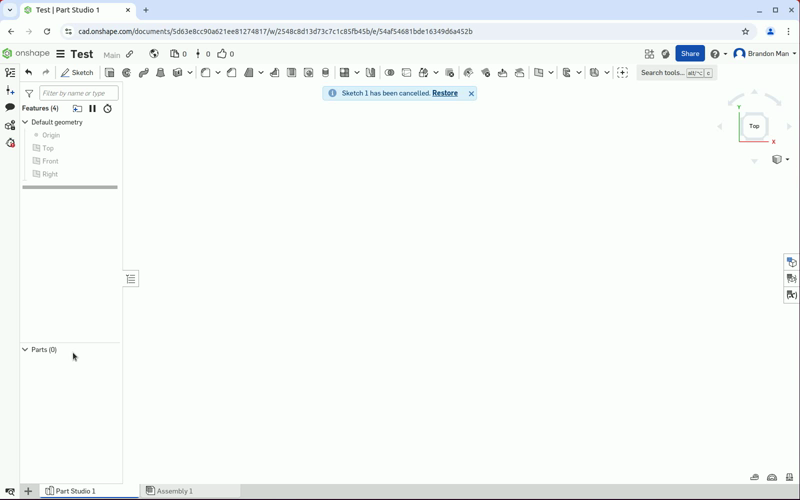
key(space)
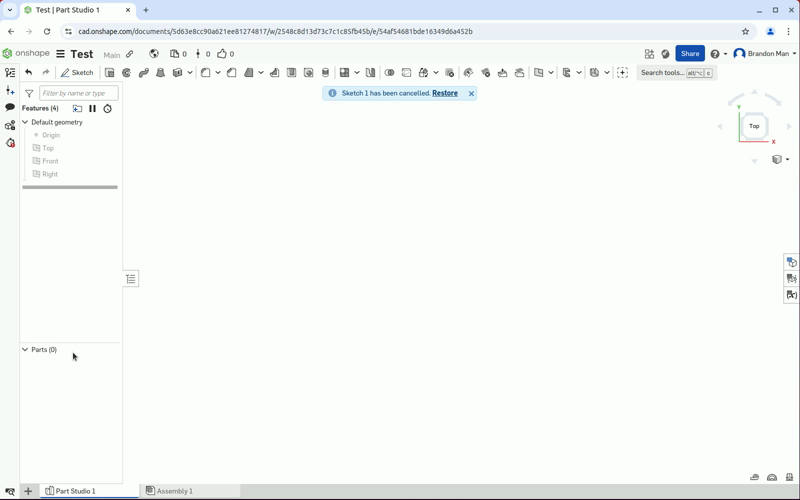
key_down(shift)
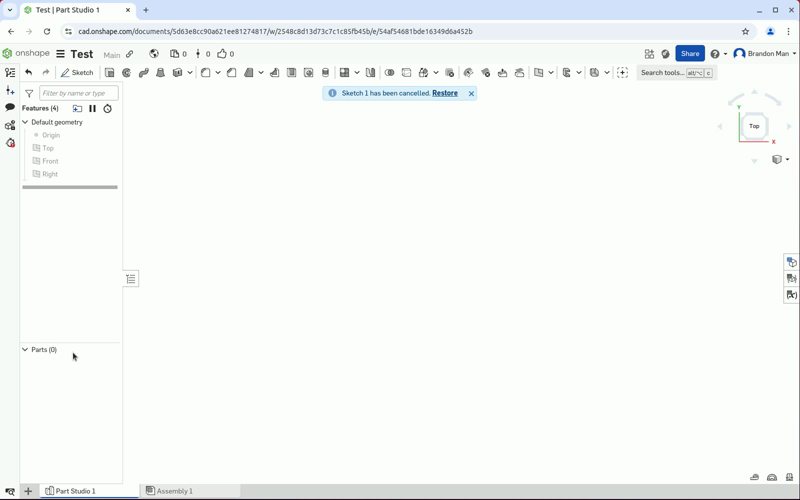
key(up)
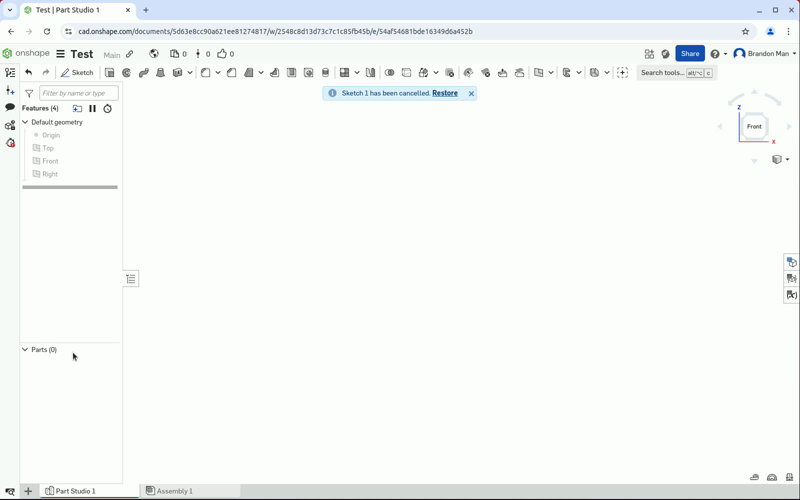
key_up(shift)
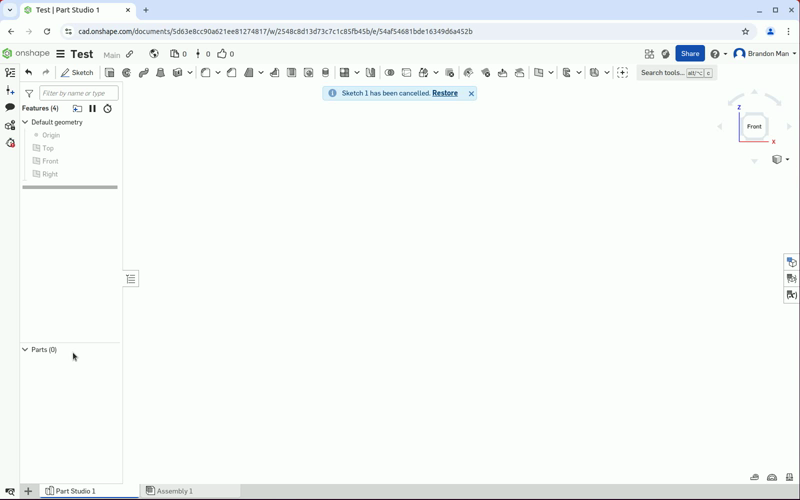
mouse_move(73, 352)
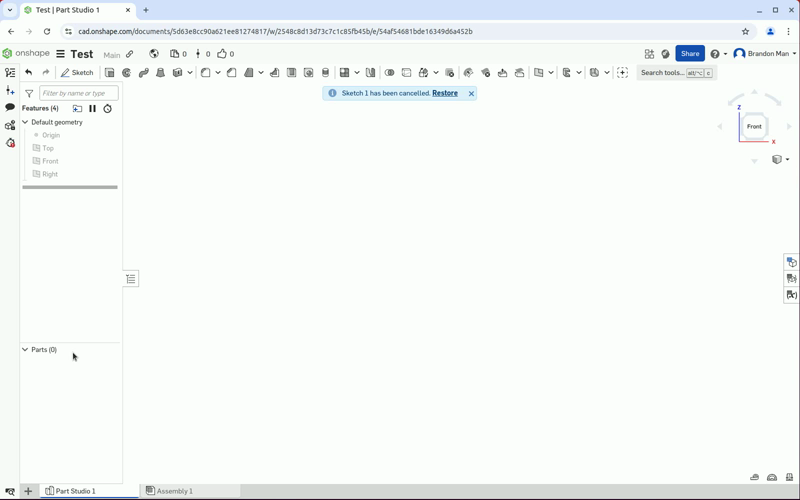
key(shift+y)
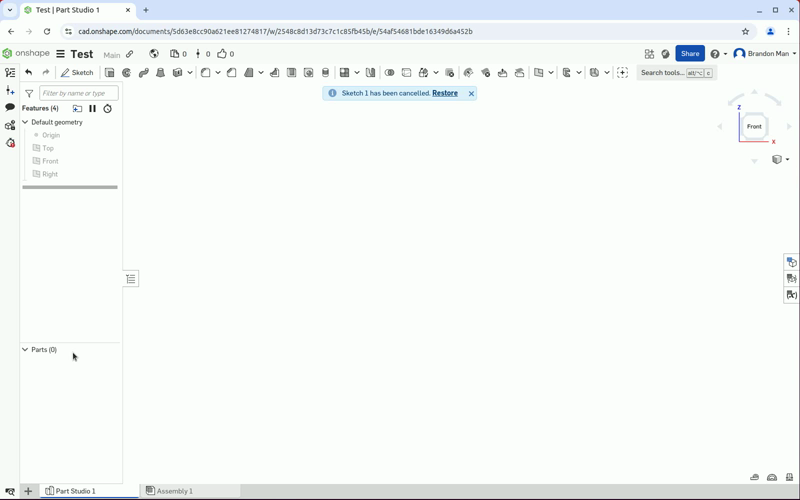
key(shift+s)
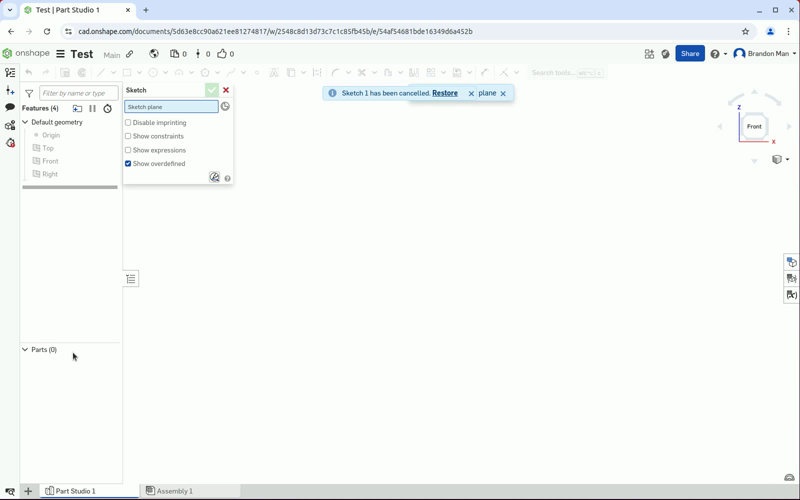
mouse_move(73, 163)
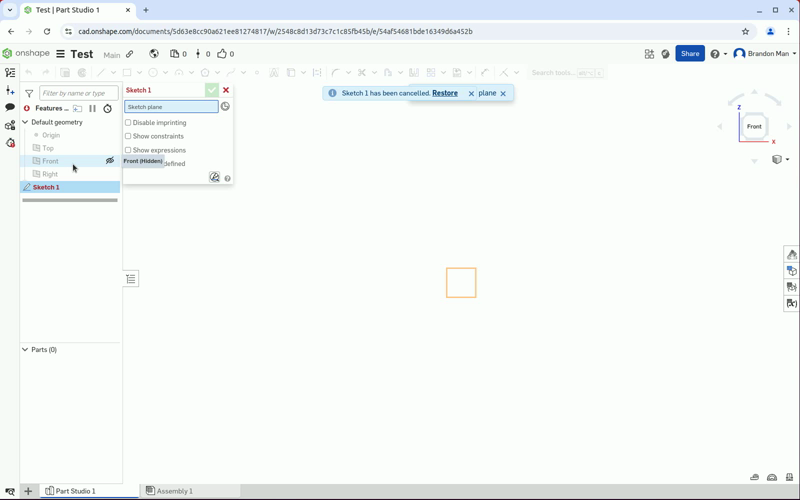
click(73, 163)
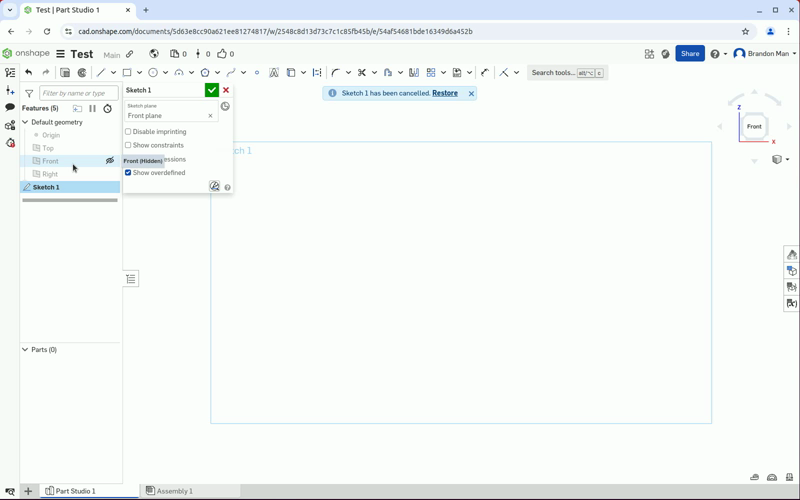
mouse_move(73, 352)
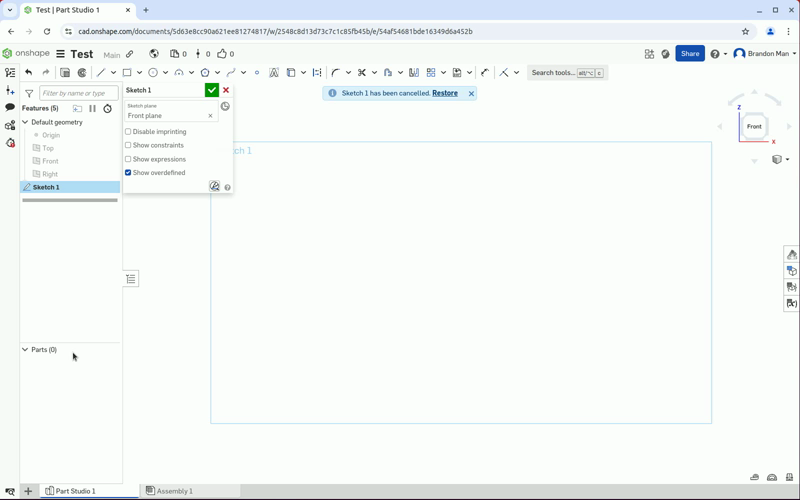
key(y)
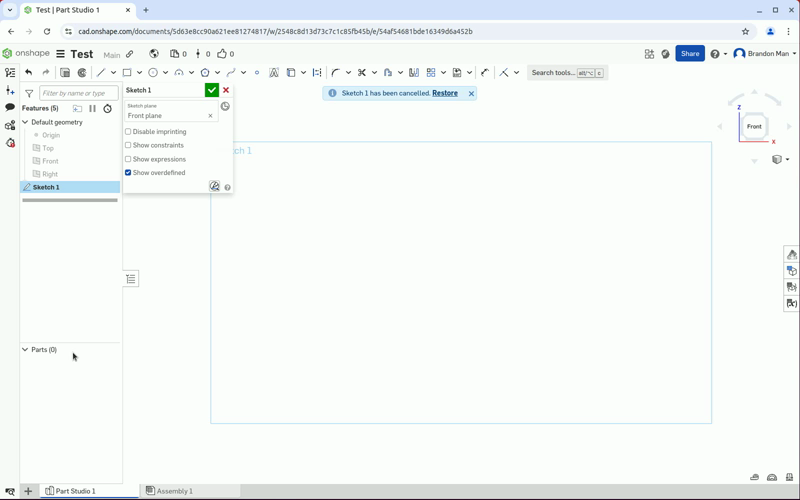
key(c)
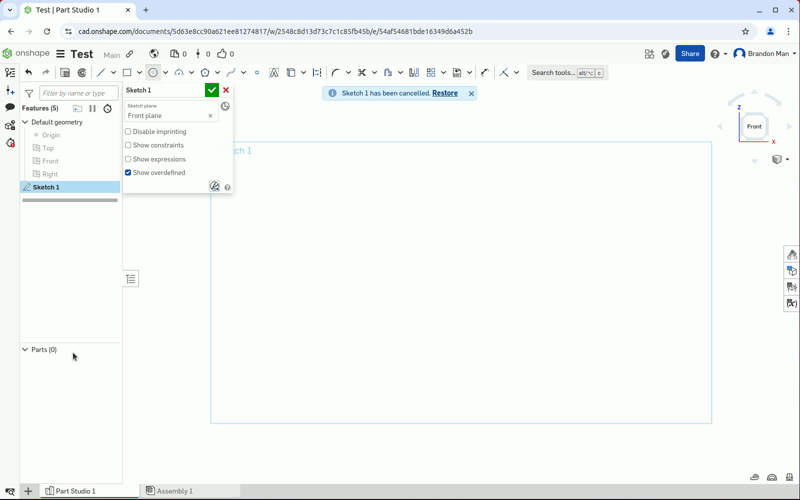
key_down(shift)
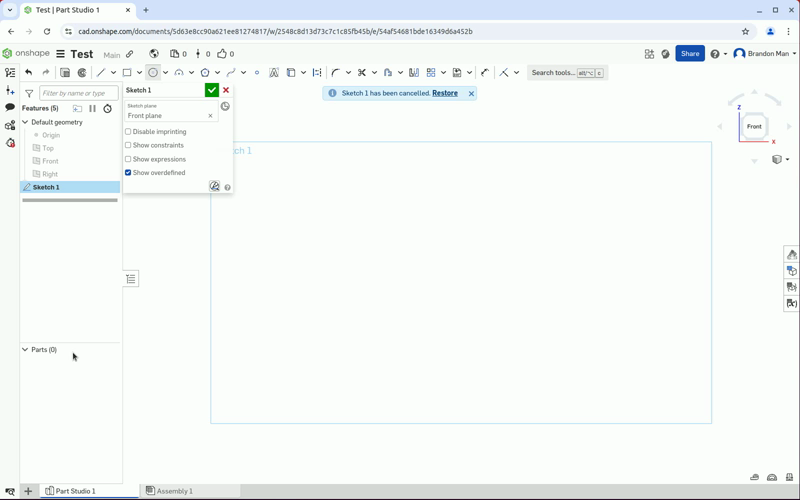
mouse_move(461, 282)
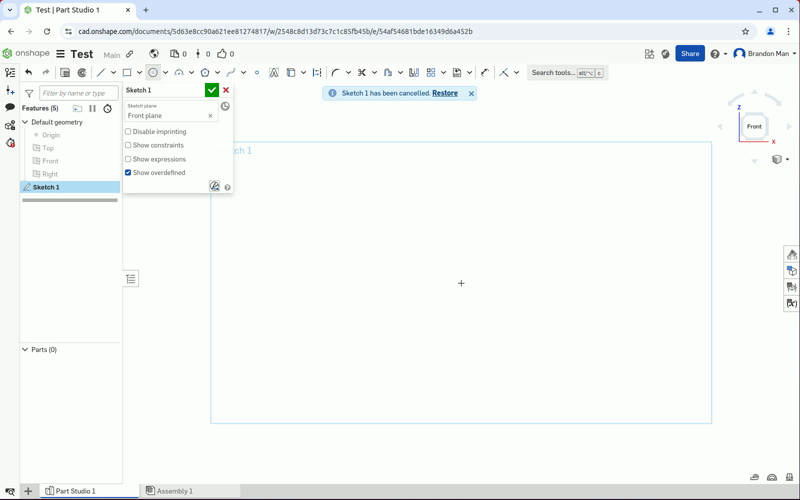
click(461, 282)
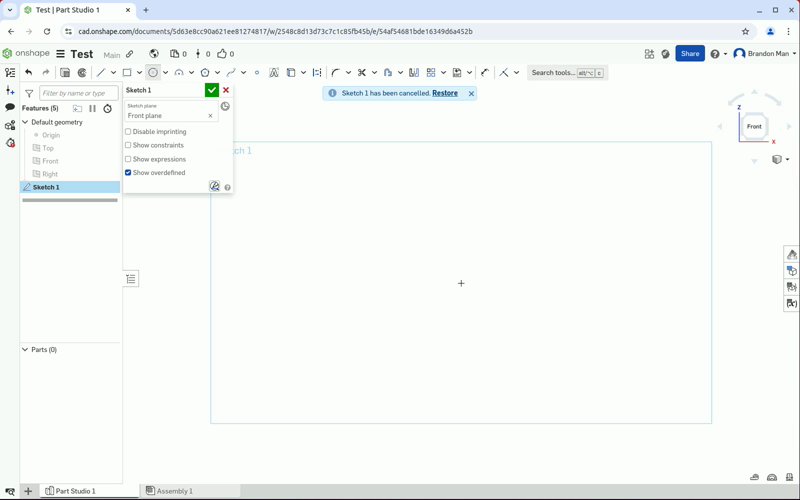
key_up(shift)
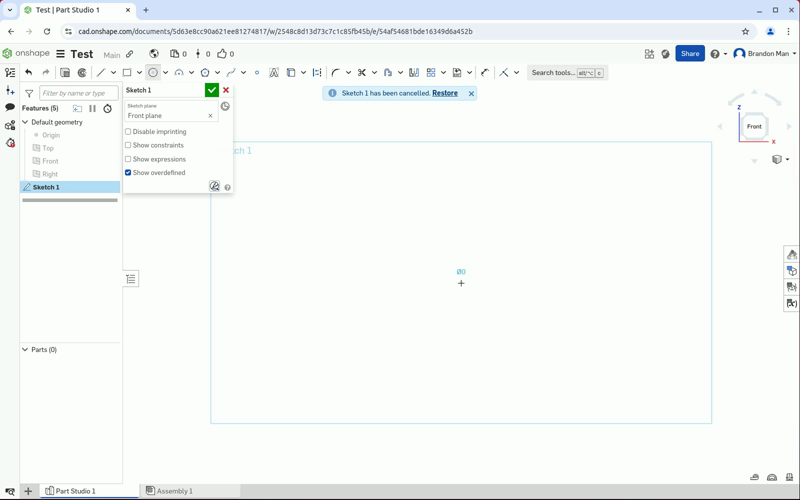
mouse_move(543, 282)
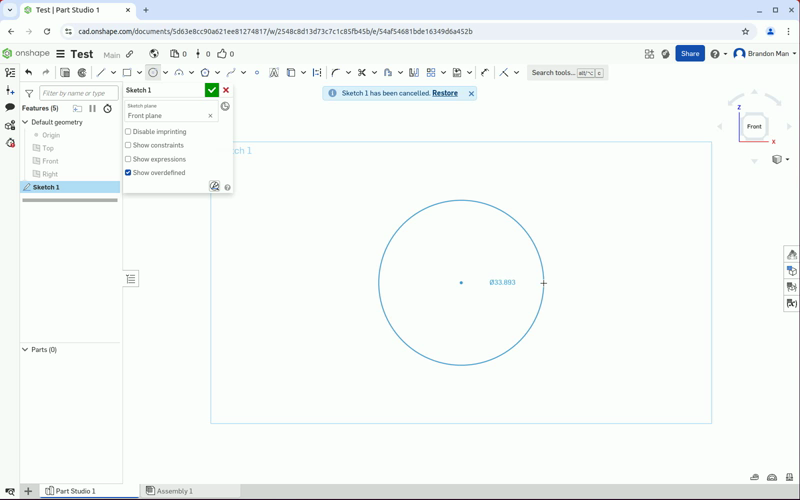
click(543, 282)
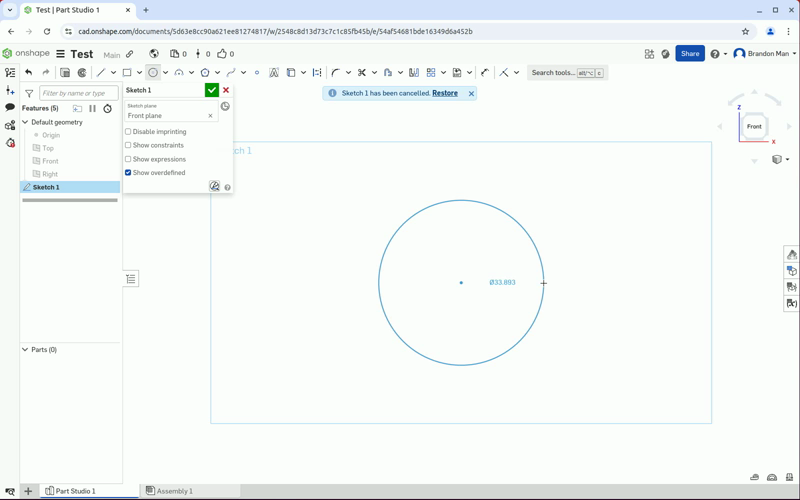
key(esc)
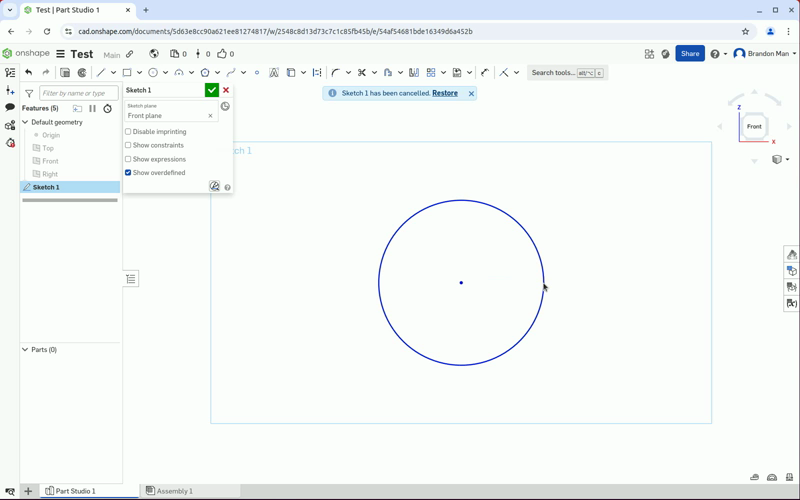
mouse_move(473, 329)
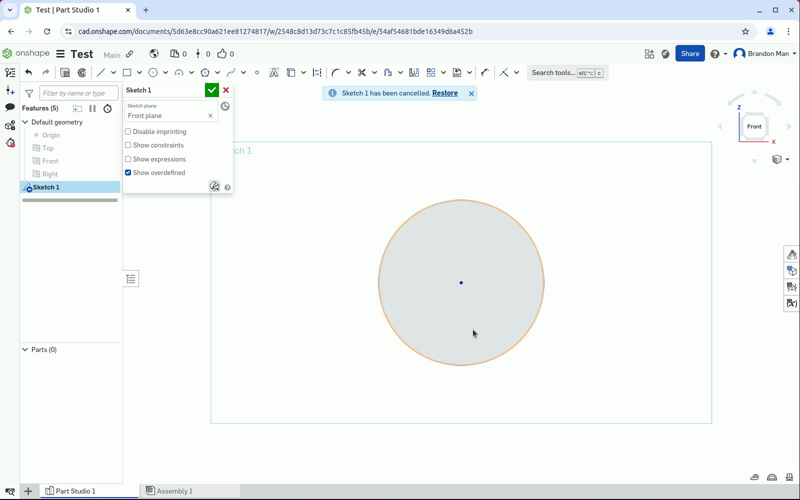
click(473, 329)
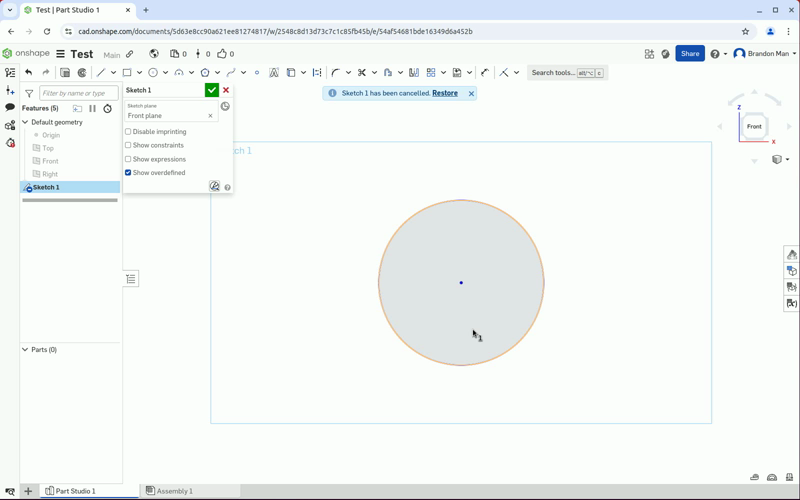
mouse_move(73, 352)
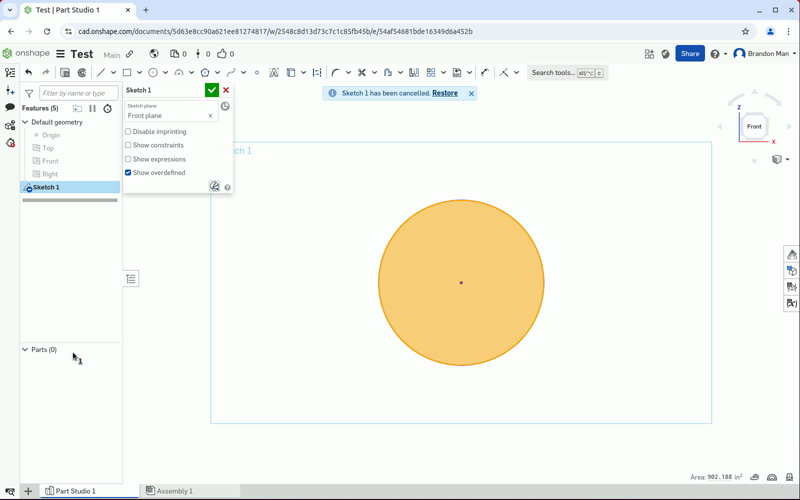
key(shift+y)
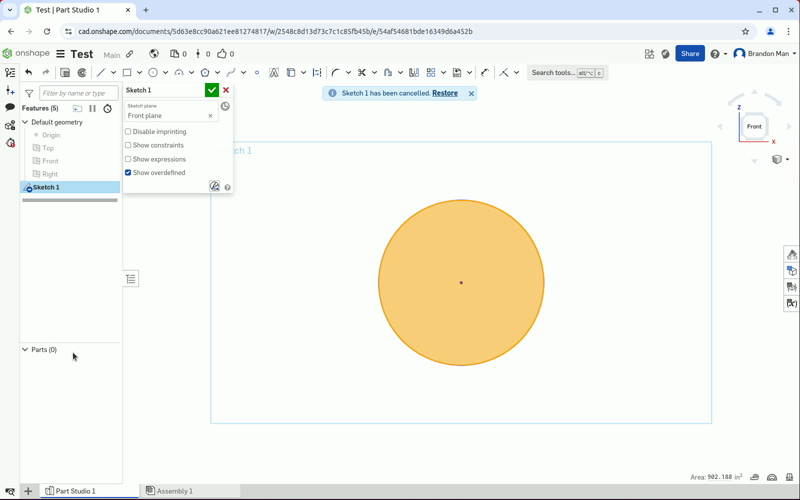
key(shift+e)
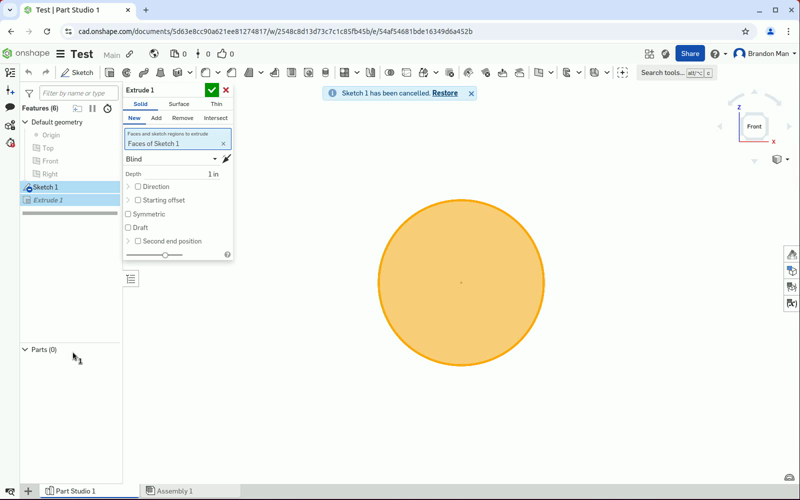
mouse_move(143, 106)
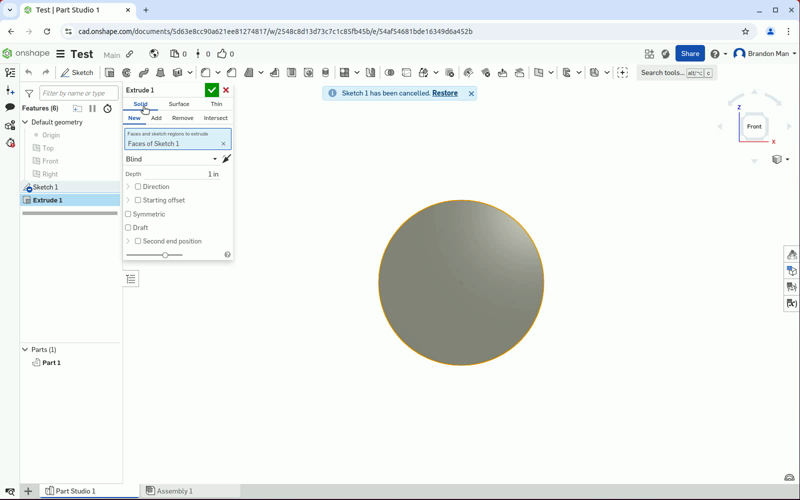
click(143, 106)
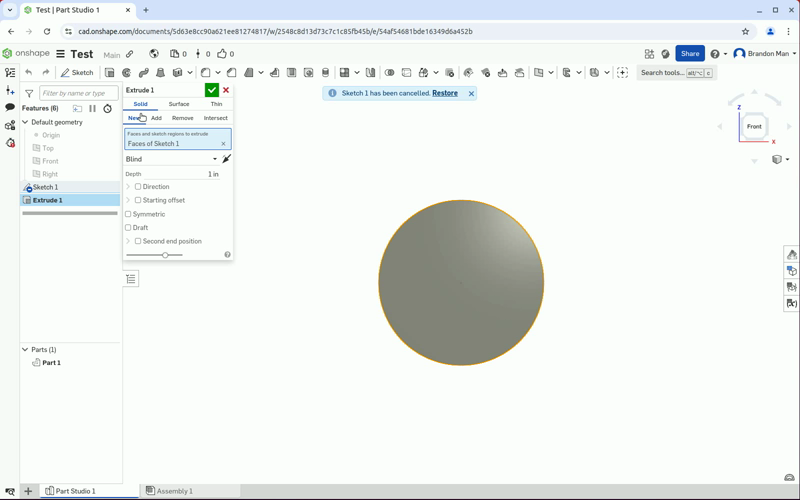
mouse_move(137, 120)
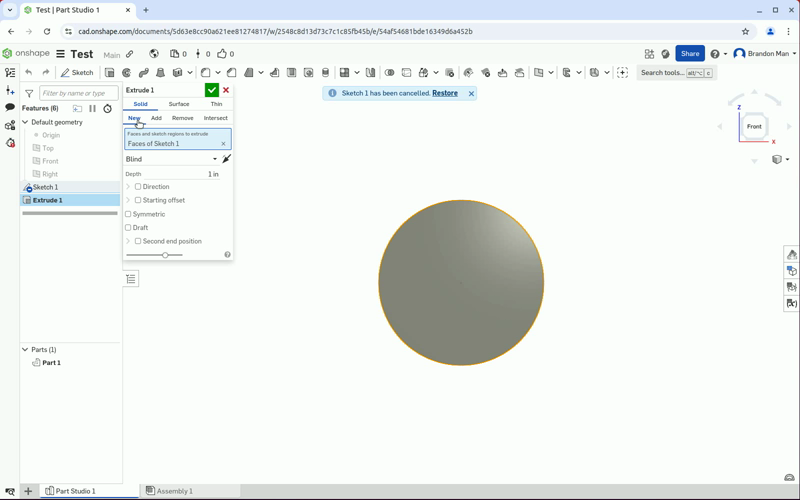
click(137, 120)
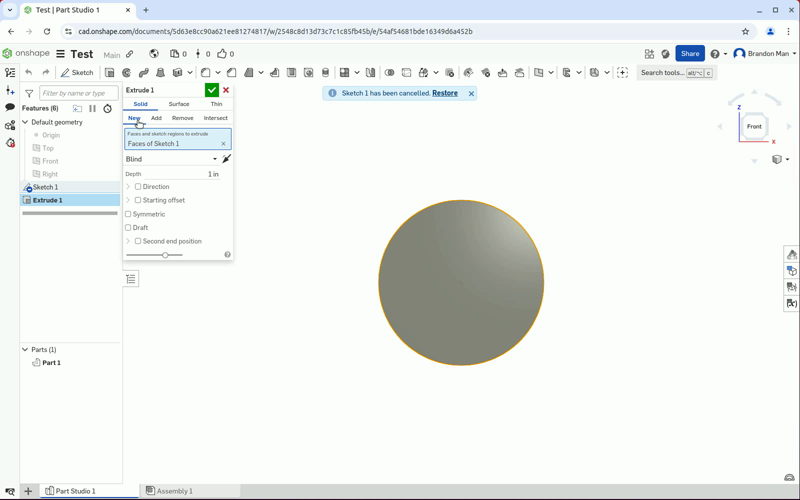
key(tab, 4)
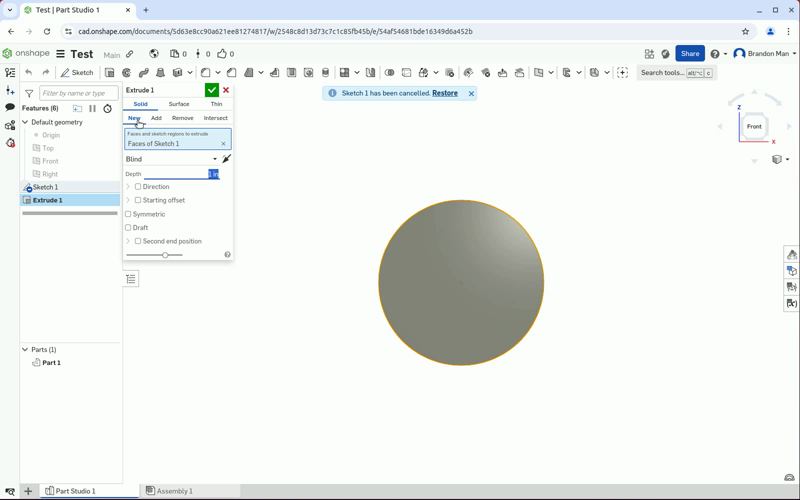
text(4.814)
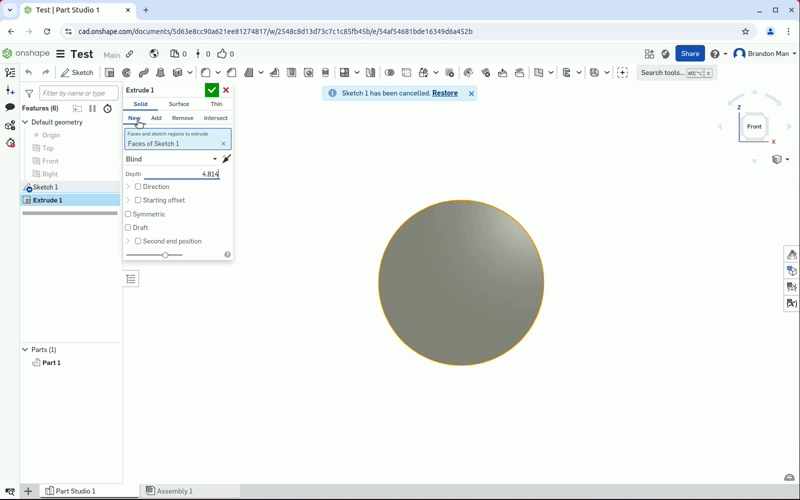
key(enter)
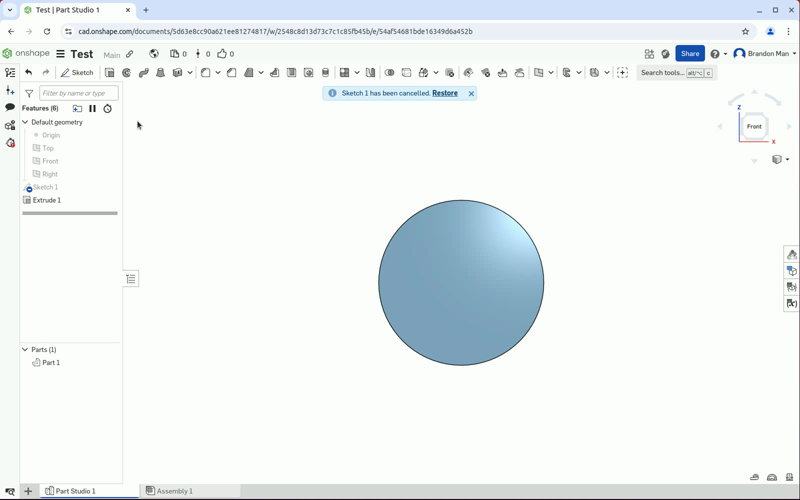
key(shift+h)
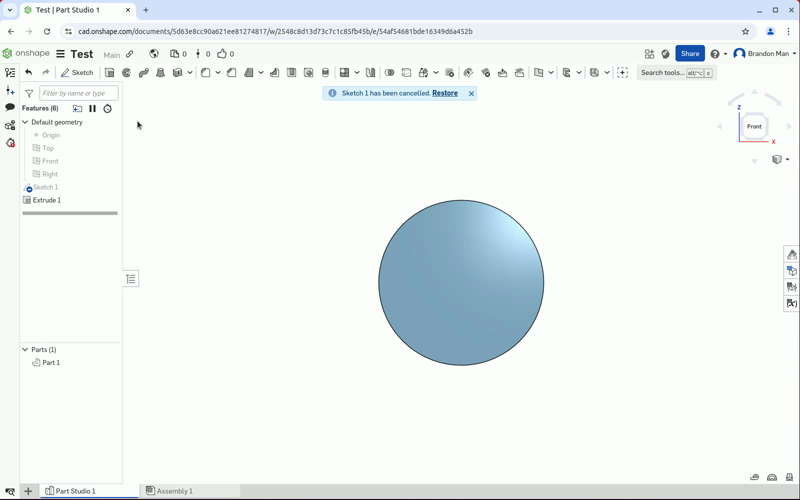
key(shift+h)
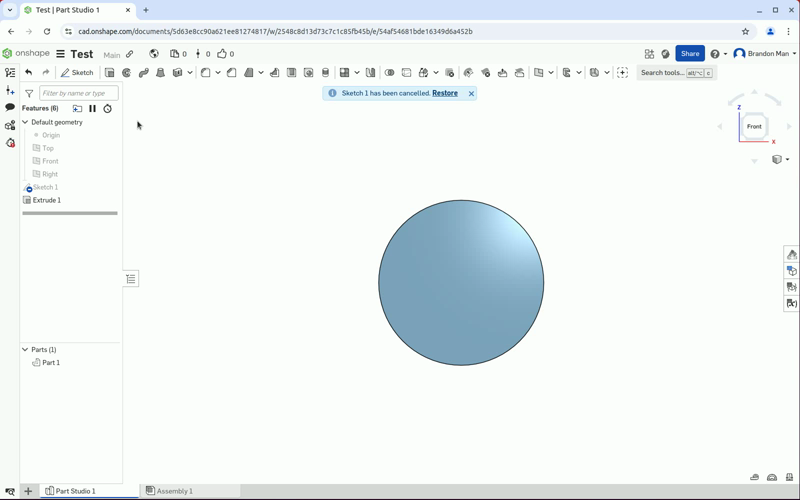
mouse_move(73, 189)
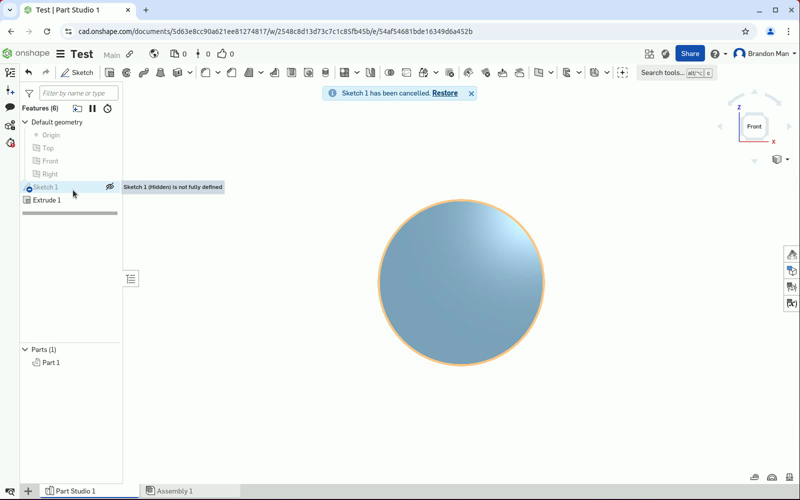
click(73, 189)
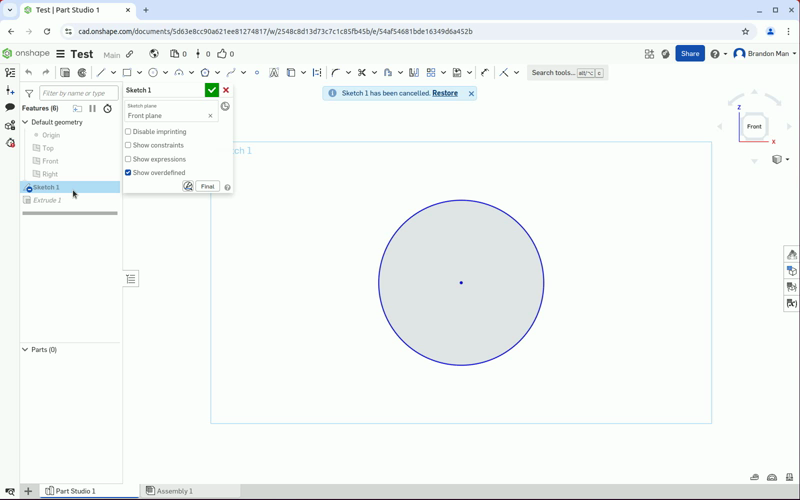
mouse_move(229, 92)
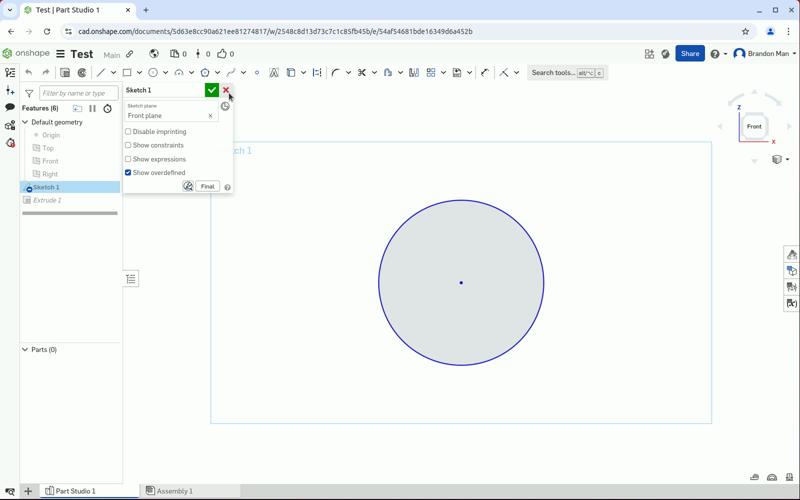
click(229, 92)
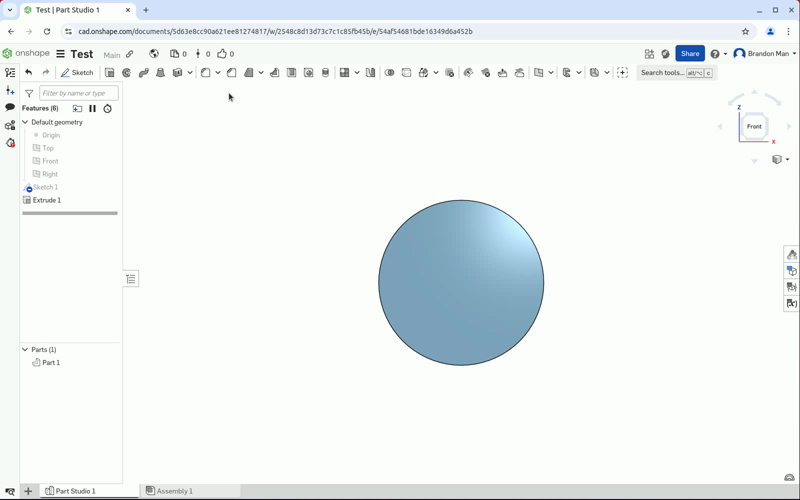
mouse_move(541, 75)
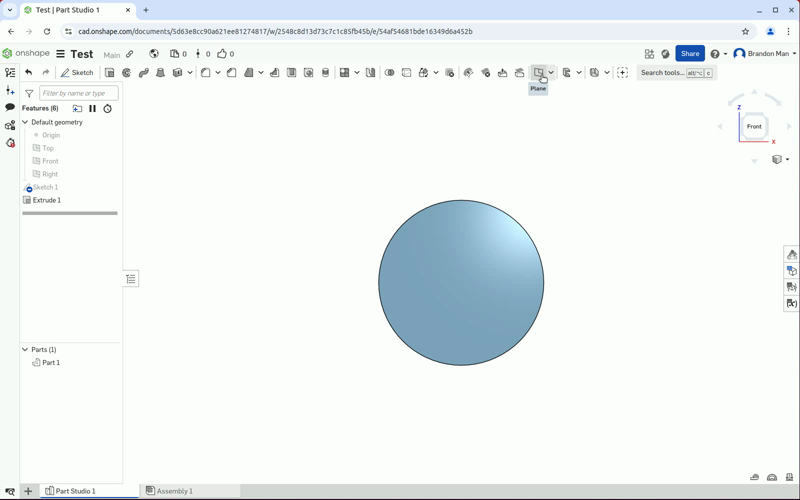
click(541, 75)
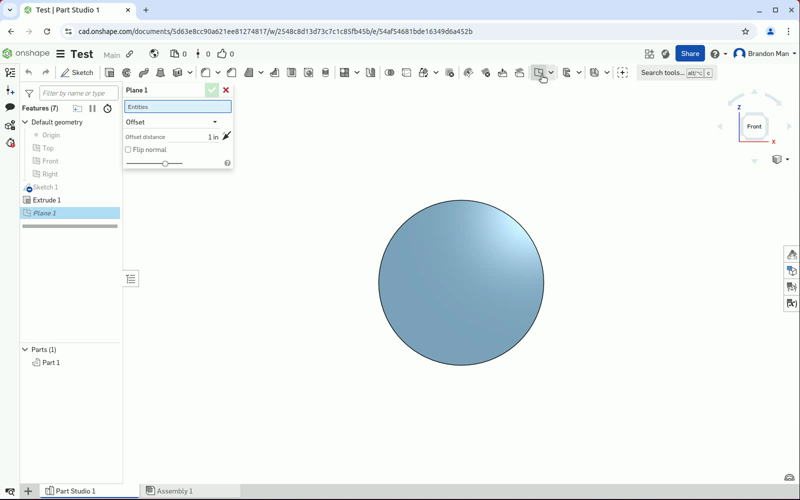
mouse_move(73, 163)
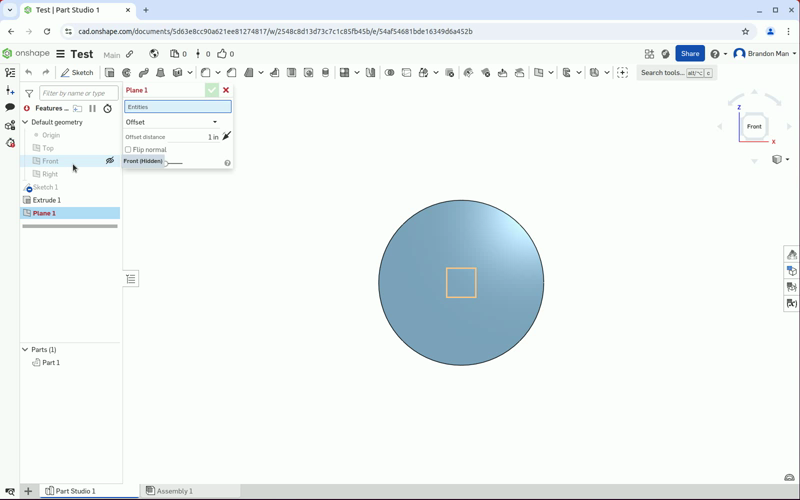
click(73, 163)
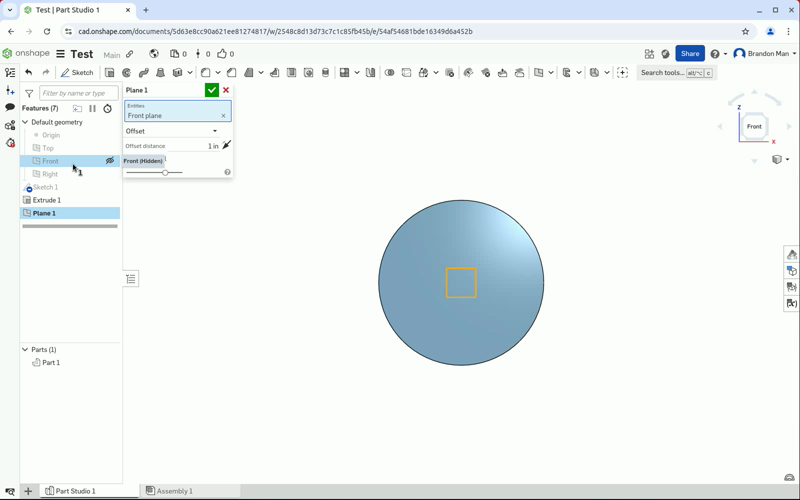
key(tab, 2)
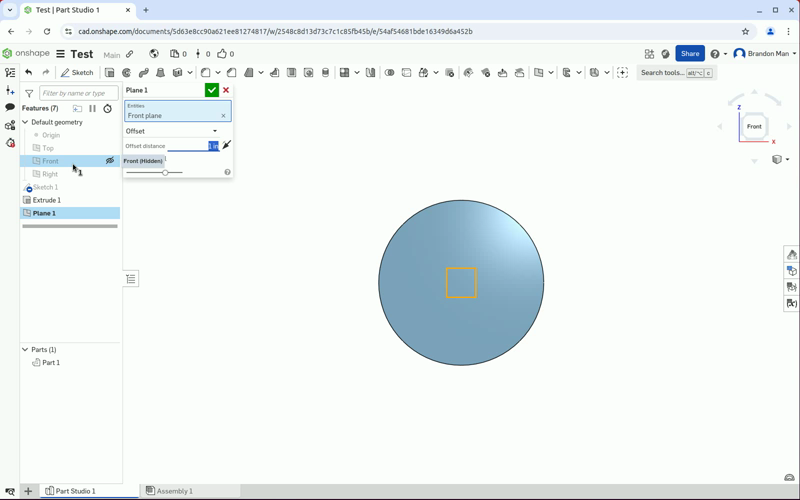
text(4.807)
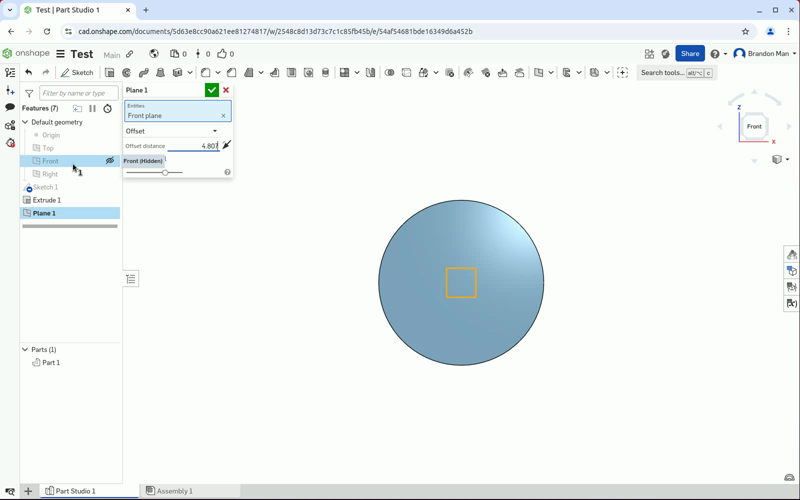
key(enter, 2)
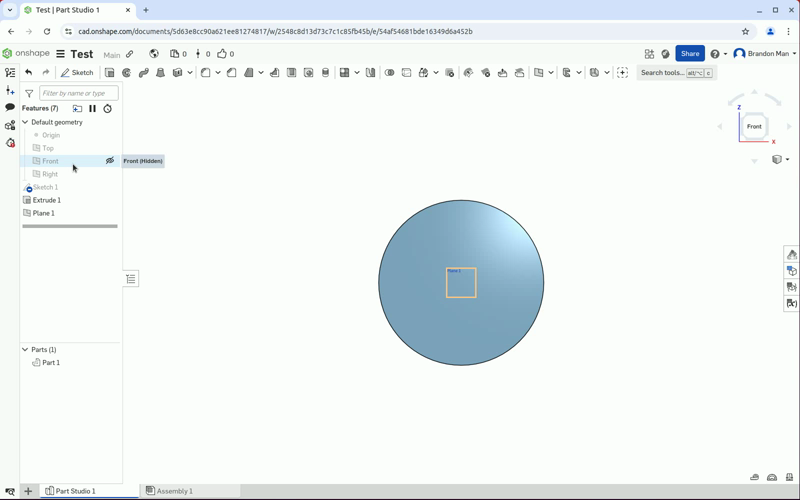
key(shift+s)
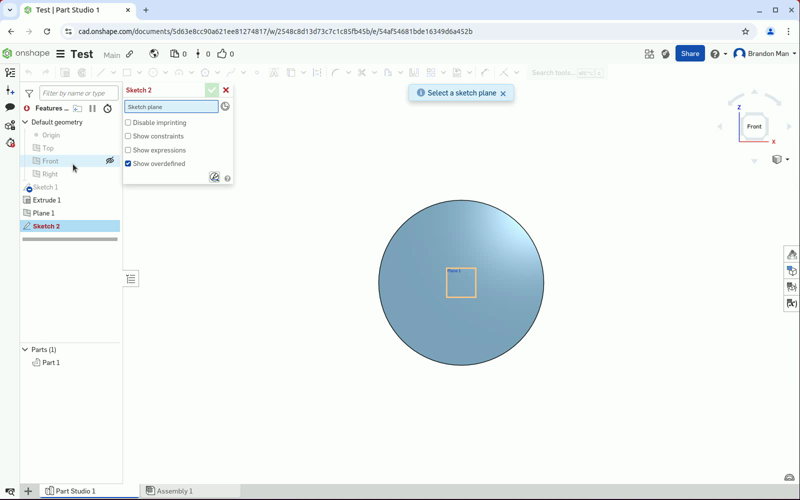
mouse_move(73, 215)
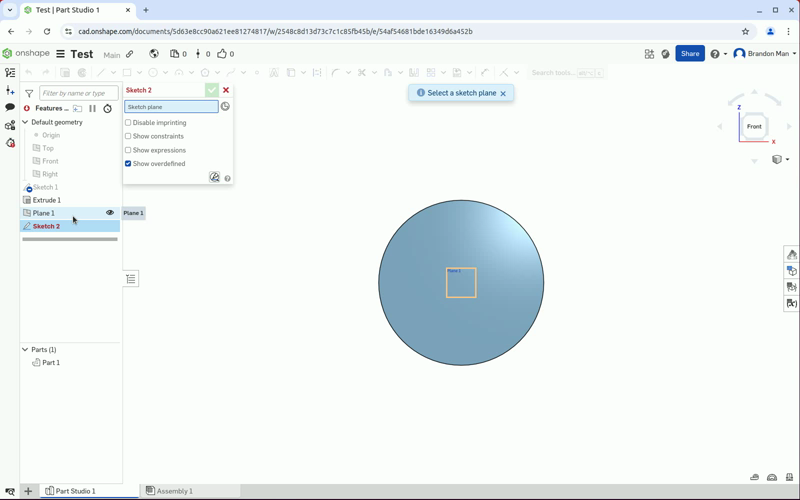
click(73, 215)
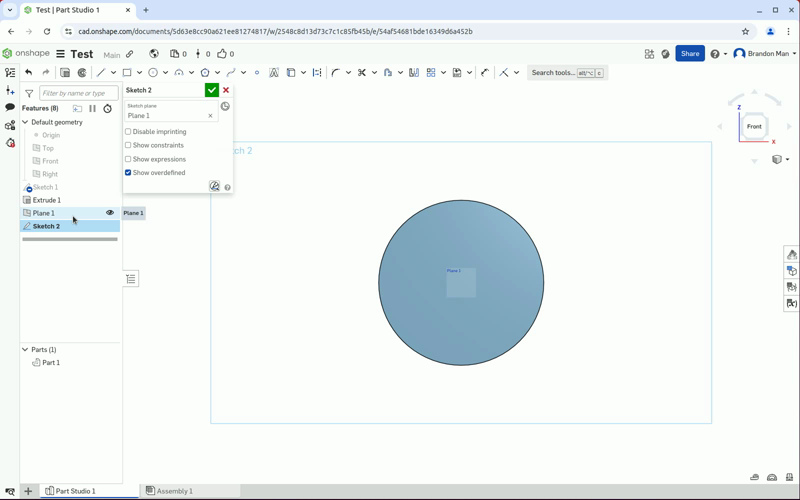
mouse_move(73, 352)
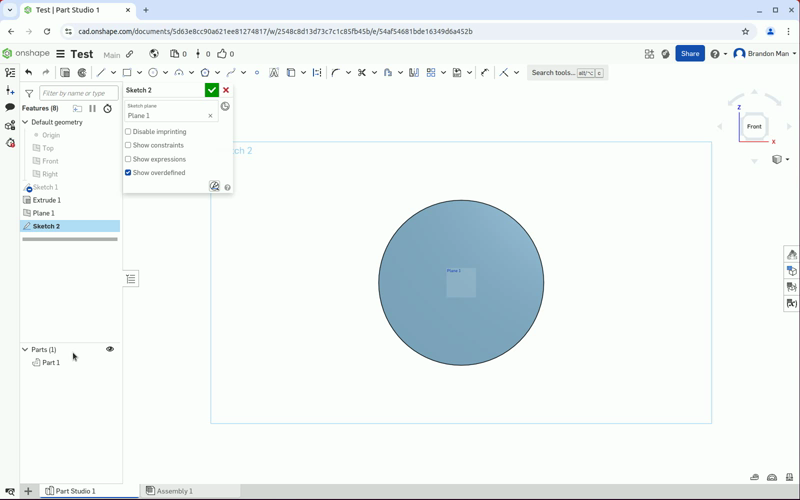
key(y)
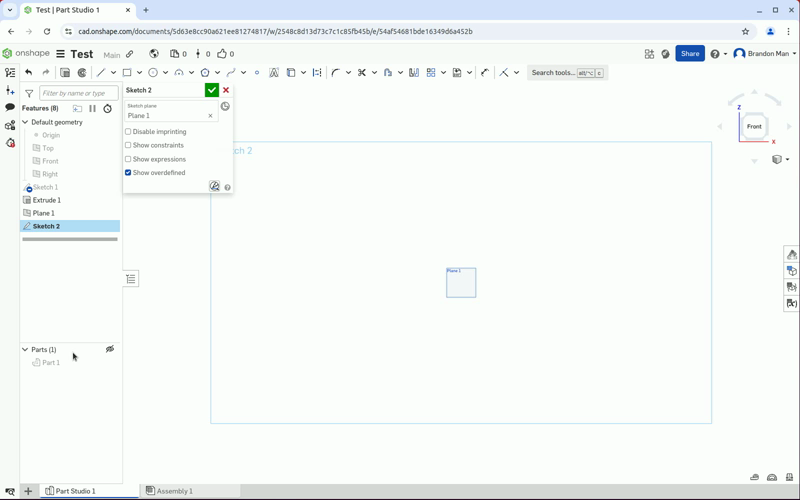
key(c)
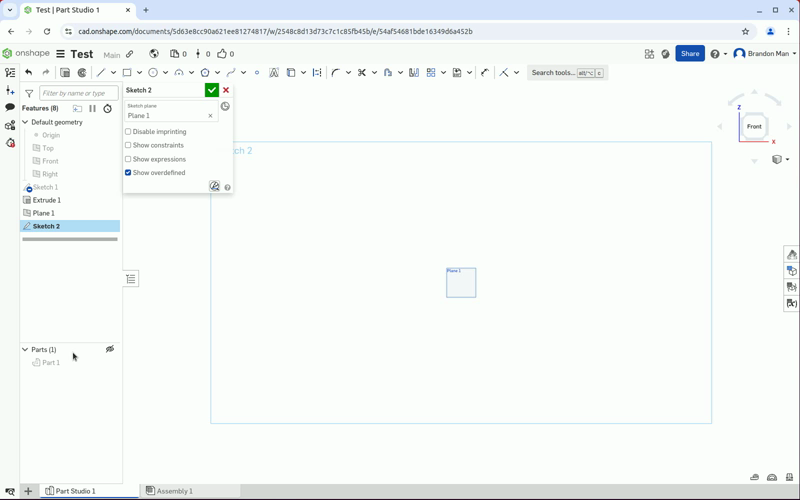
key_down(shift)
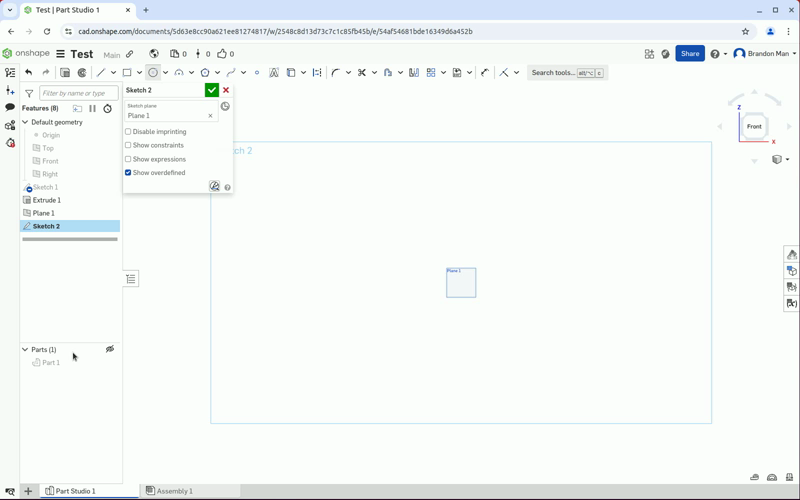
mouse_move(461, 282)
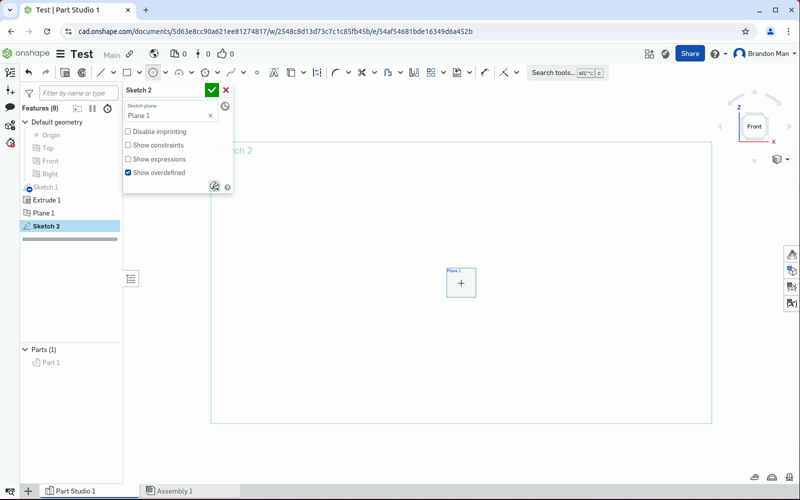
click(461, 282)
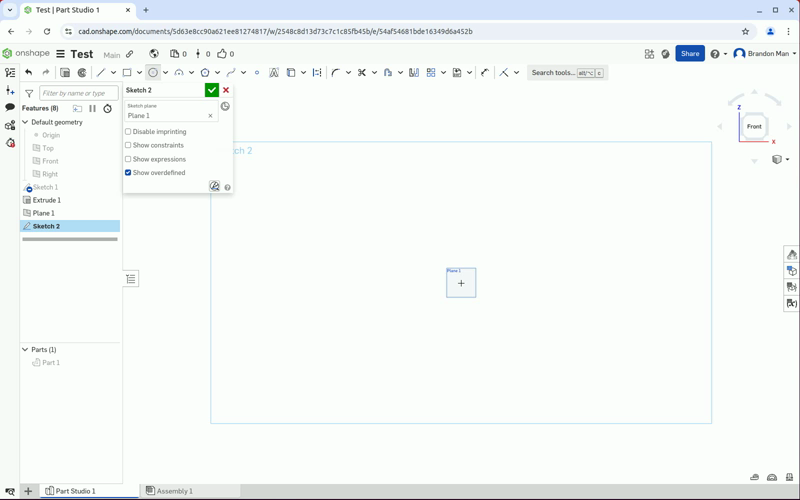
key_up(shift)
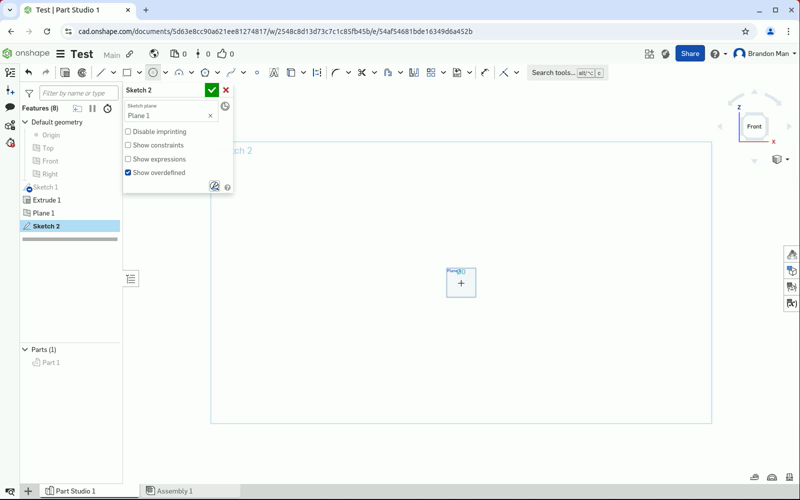
mouse_move(503, 282)
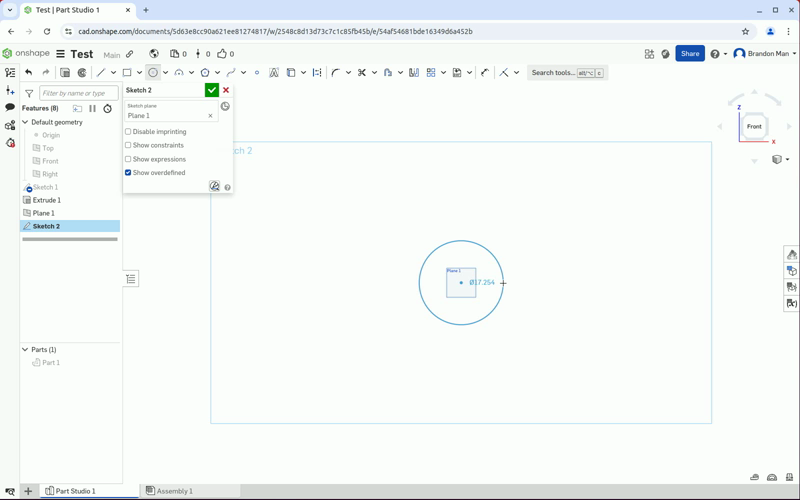
click(503, 282)
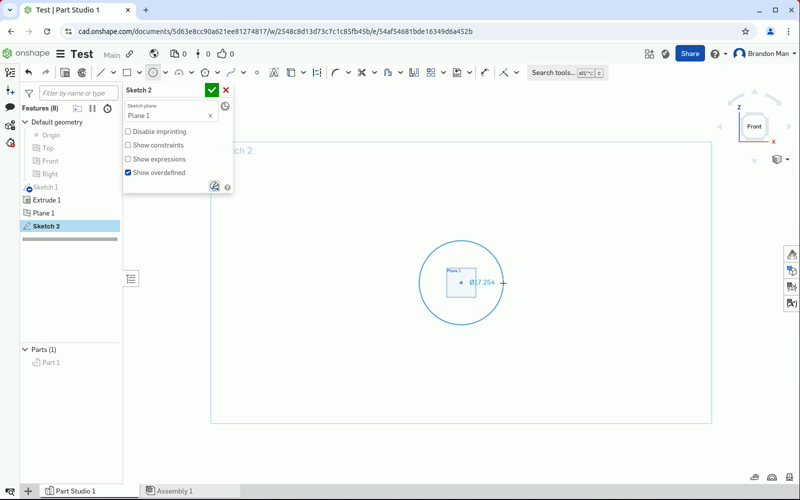
key(esc)
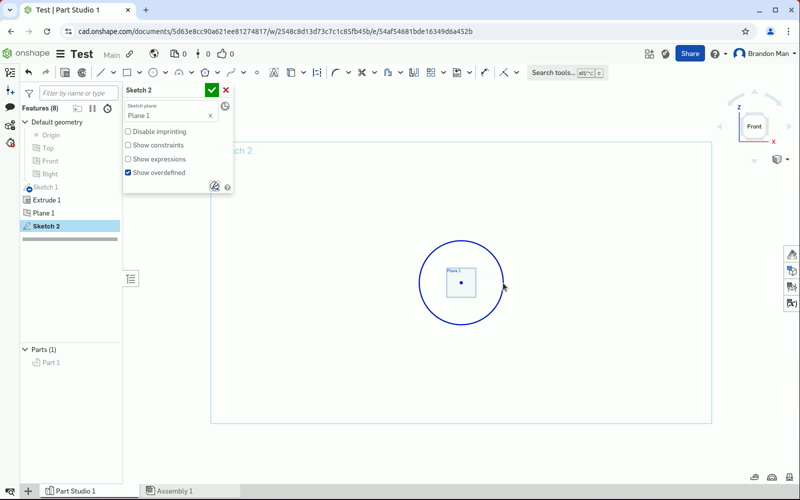
mouse_move(497, 287)
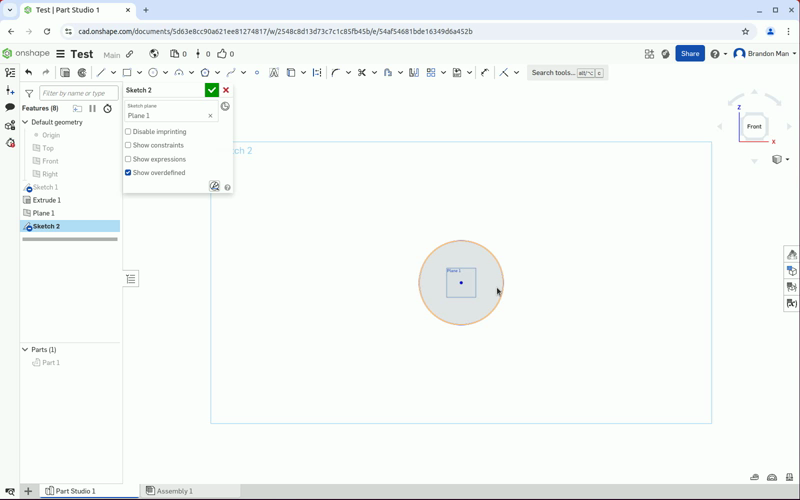
click(497, 287)
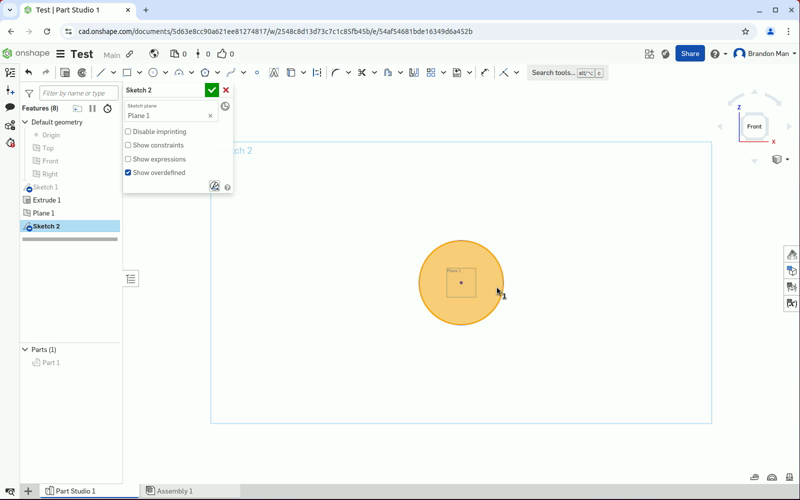
mouse_move(73, 352)
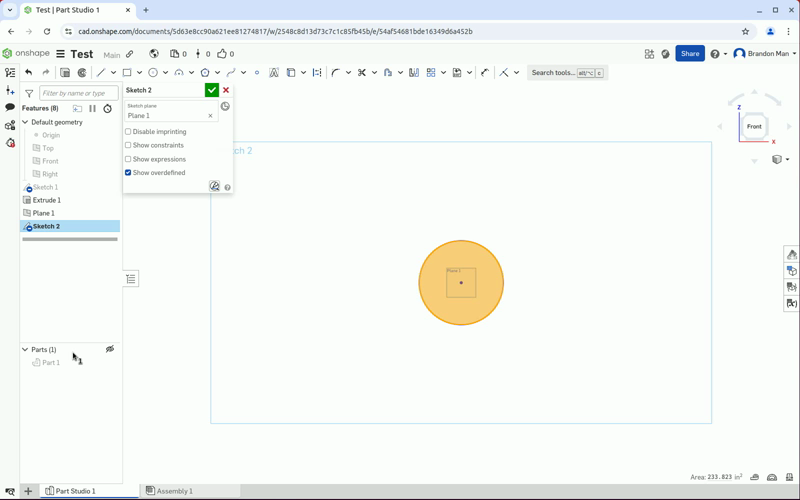
key(shift+y)
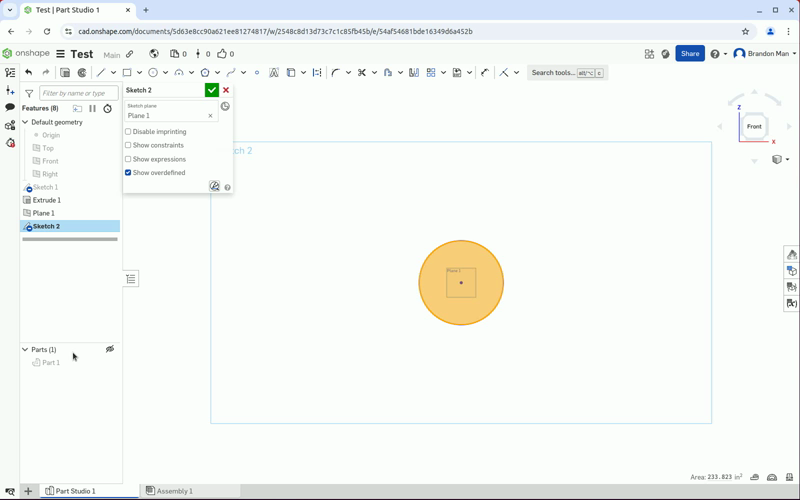
key(shift+e)
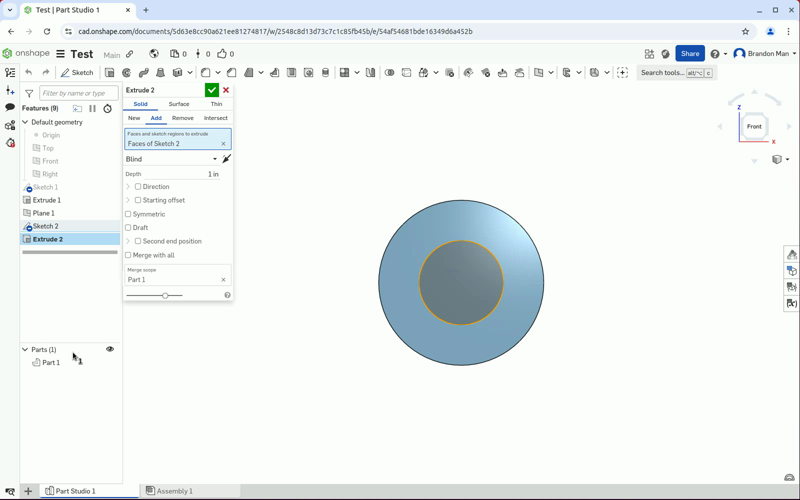
mouse_move(143, 106)
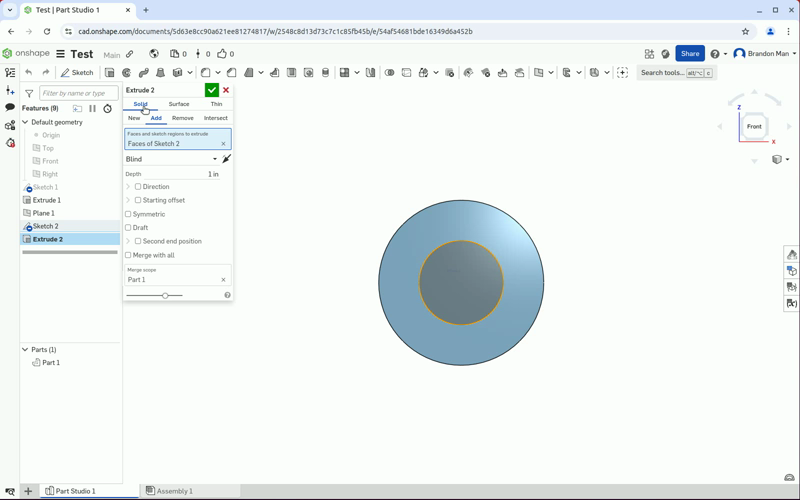
click(143, 106)
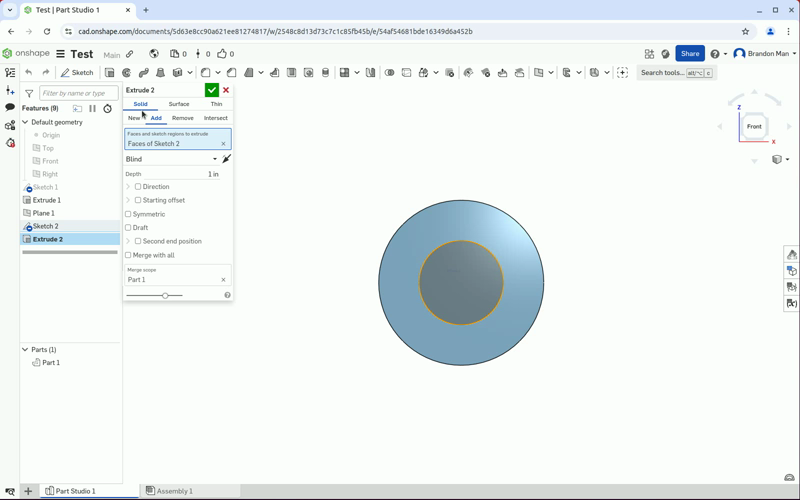
mouse_move(137, 120)
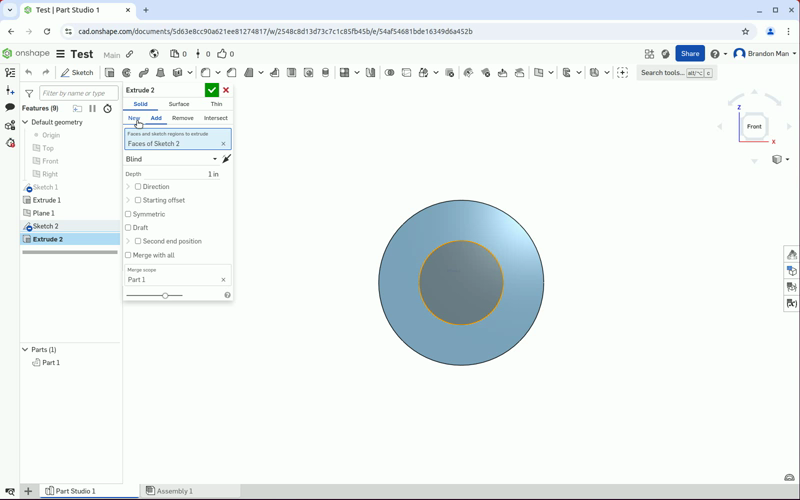
click(137, 120)
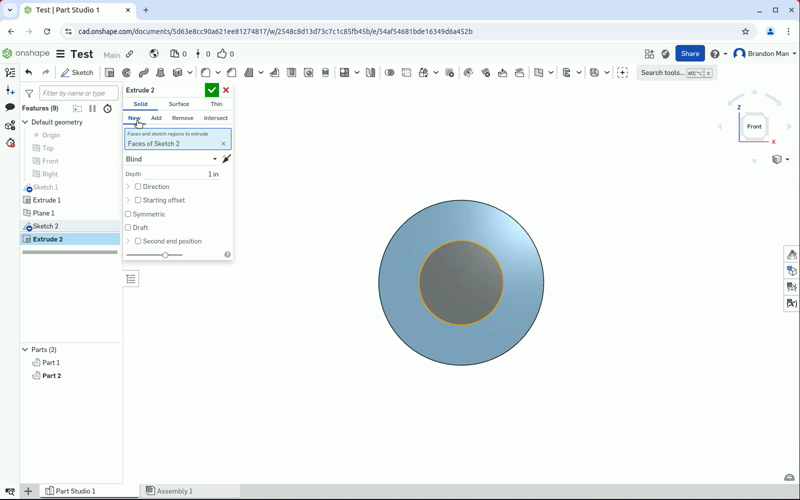
key(tab, 4)
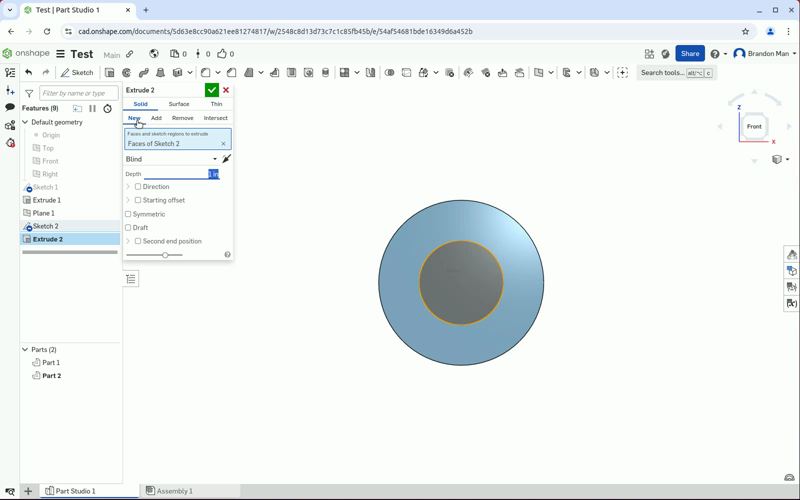
text(4.814)
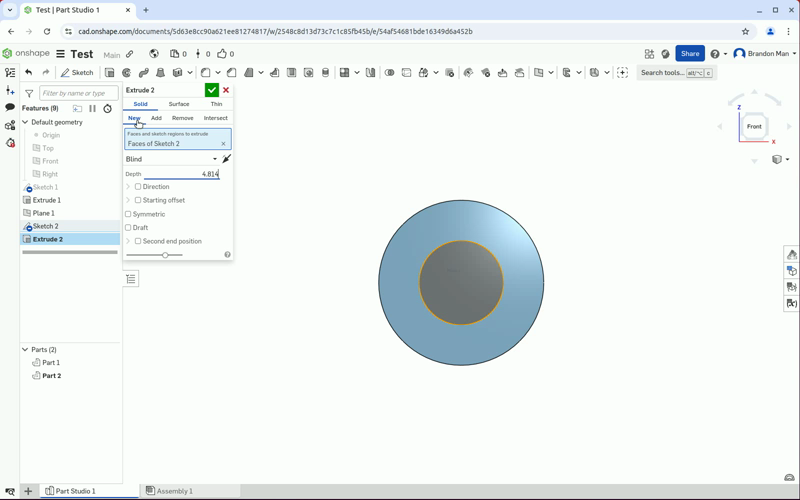
key(enter)
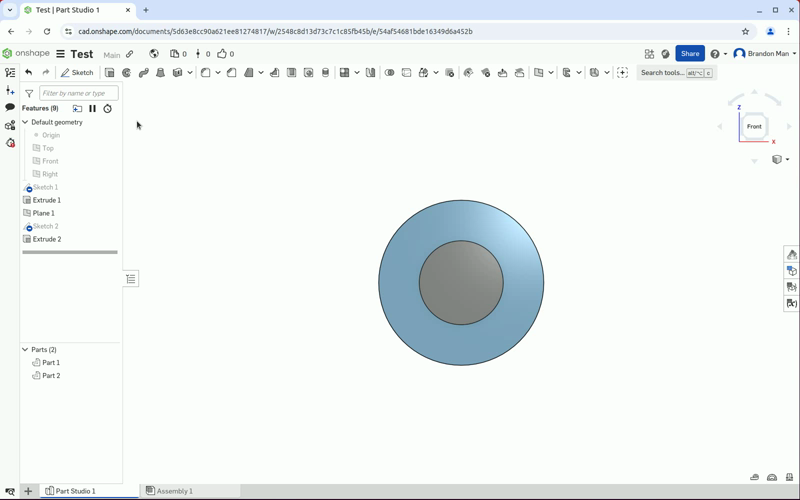
key(shift+h)
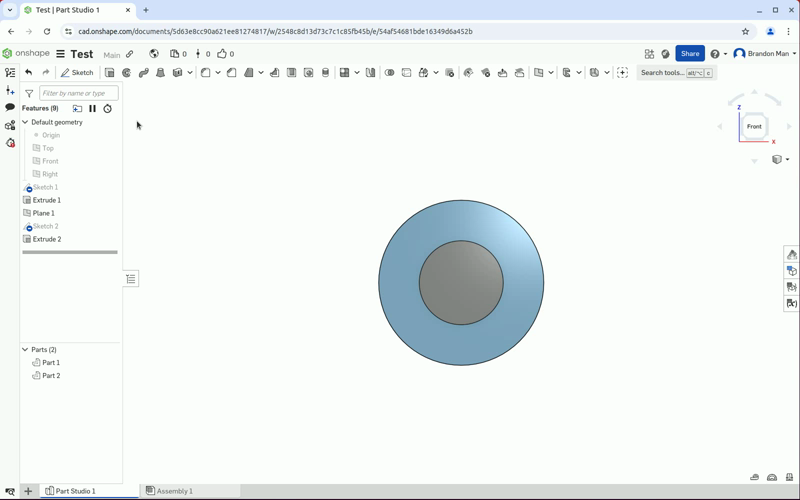
key(shift+h)
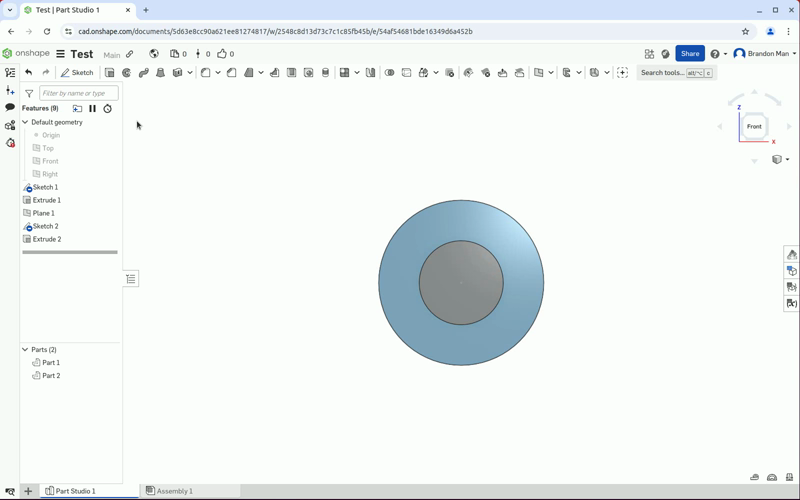
key(shift+7)
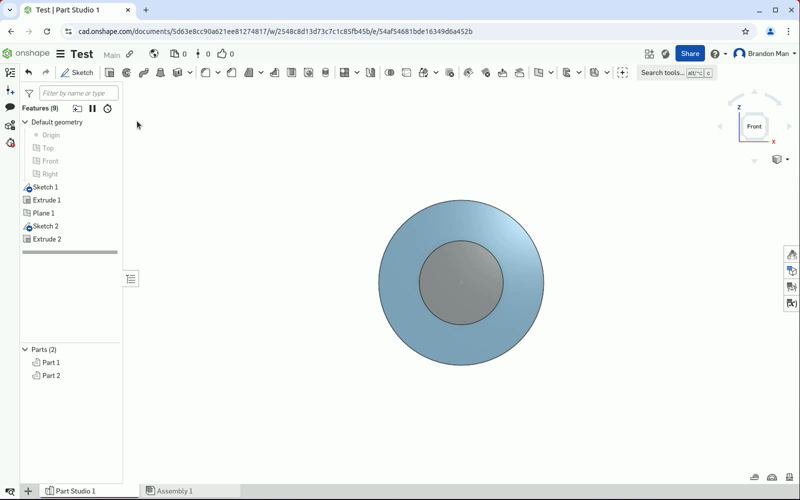
key(left, 2)
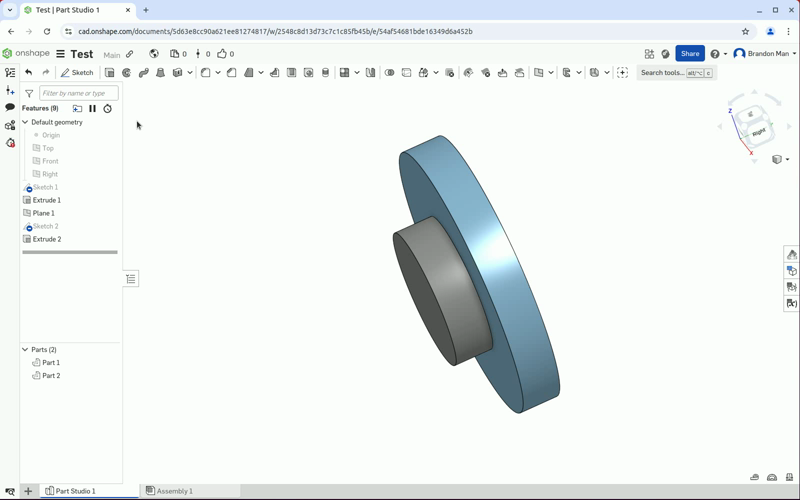
key(down, 2)
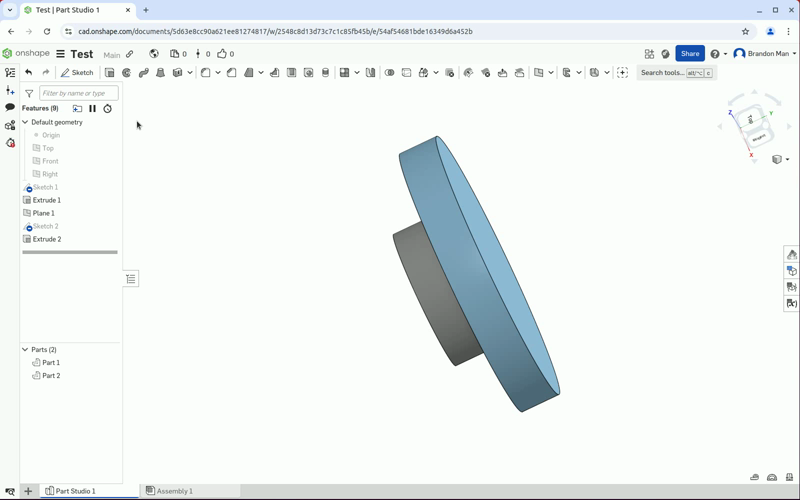
key(up, 2)
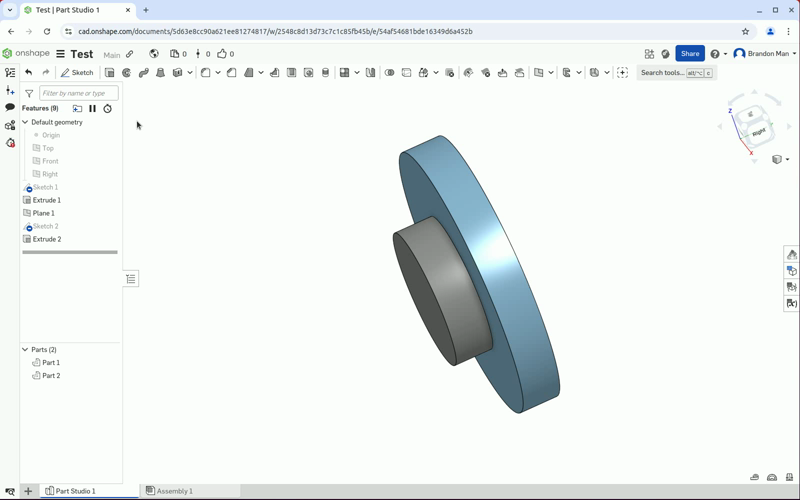
key(right, 2)
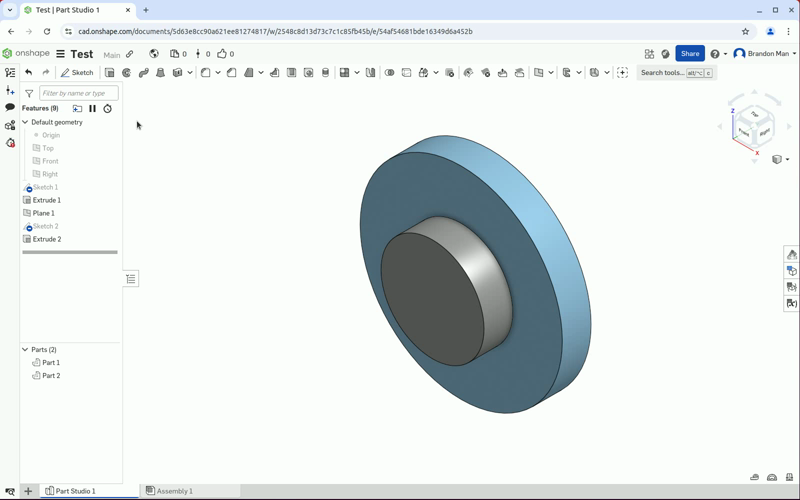
mouse_move(73, 189)
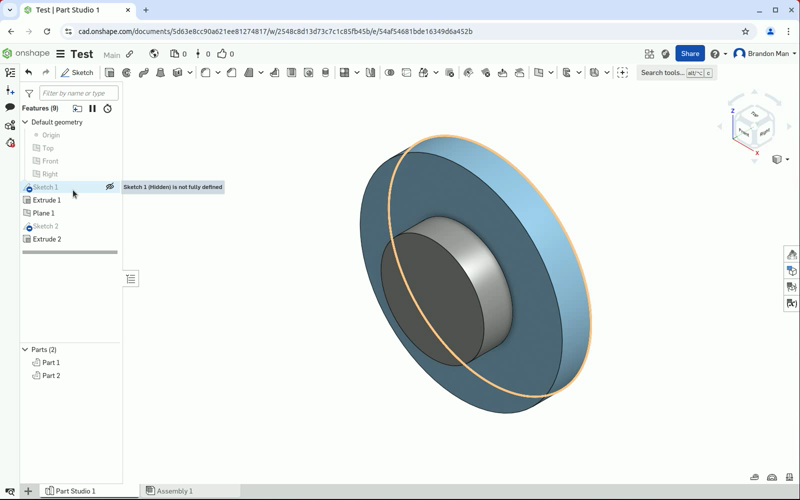
click(73, 189)